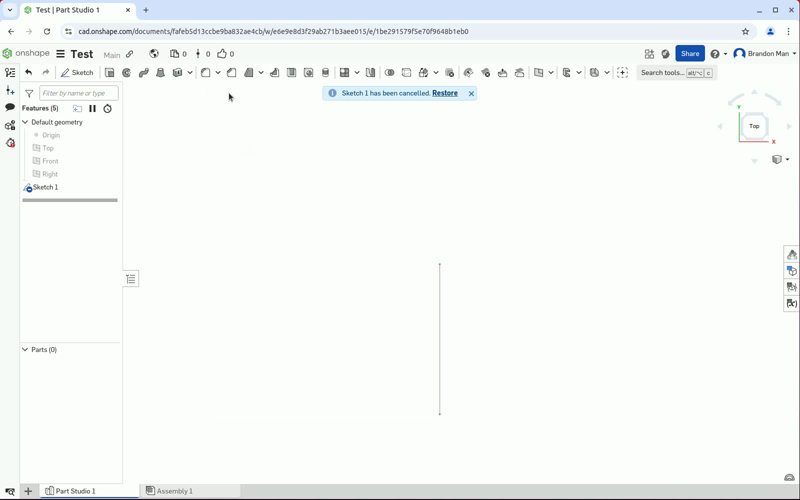
key(shift+h)
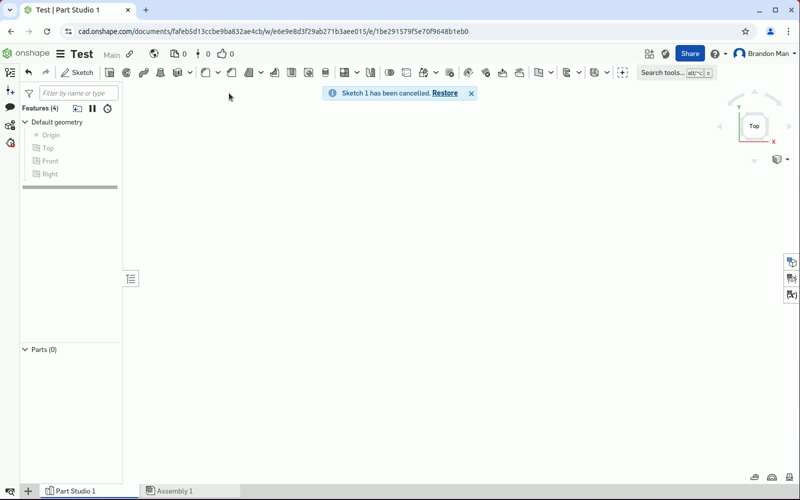
mouse_move(73, 352)
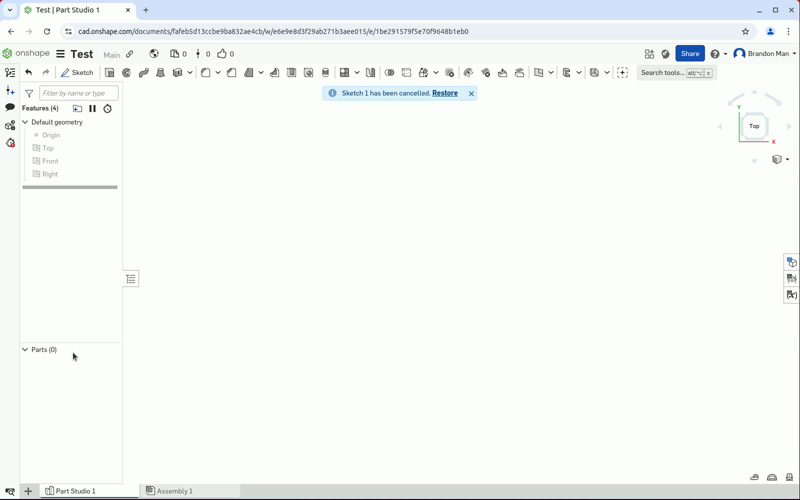
key(y)
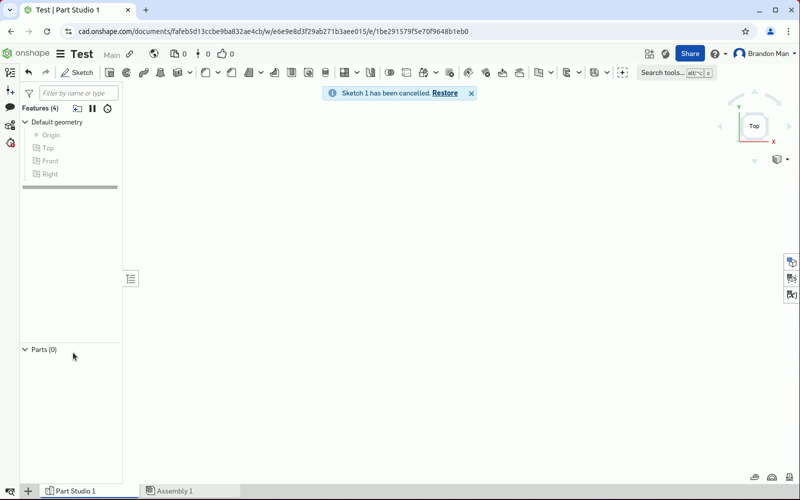
key(shift+p)
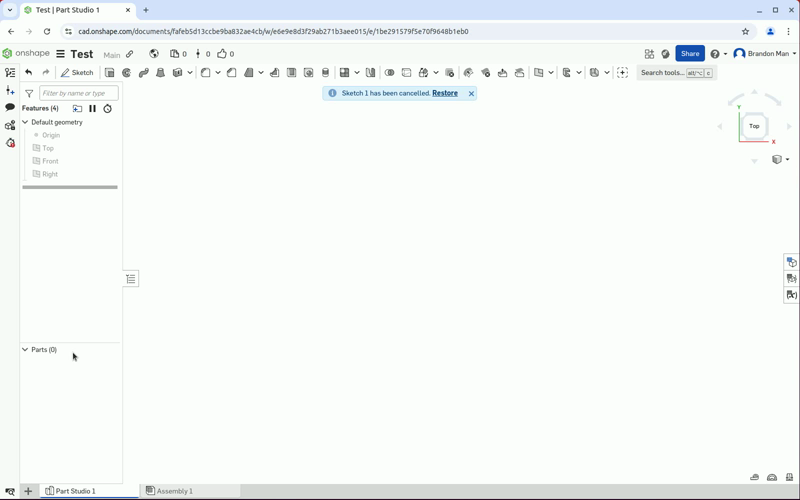
key(space)
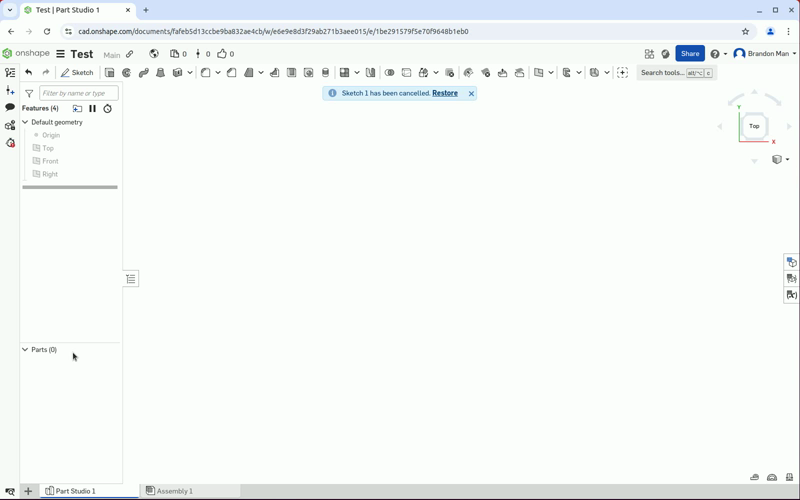
key_down(shift)
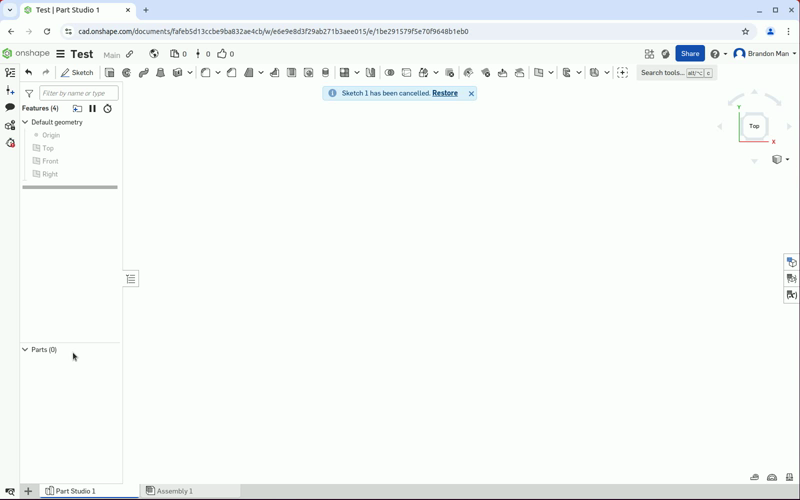
key(up)
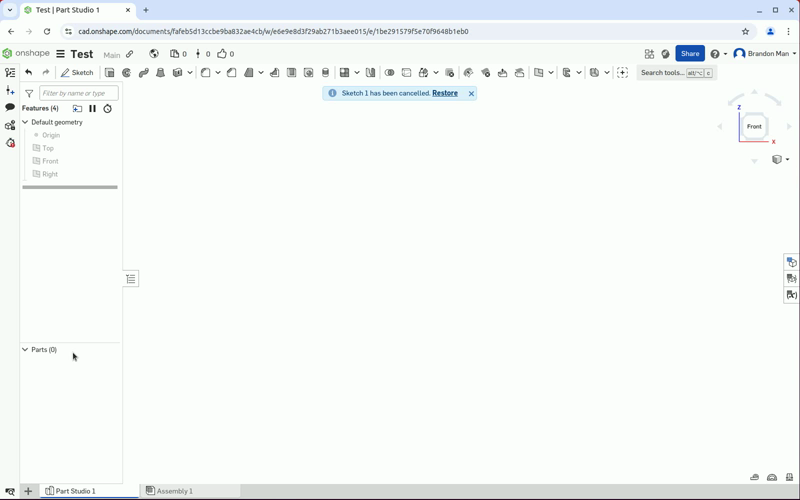
key_up(shift)
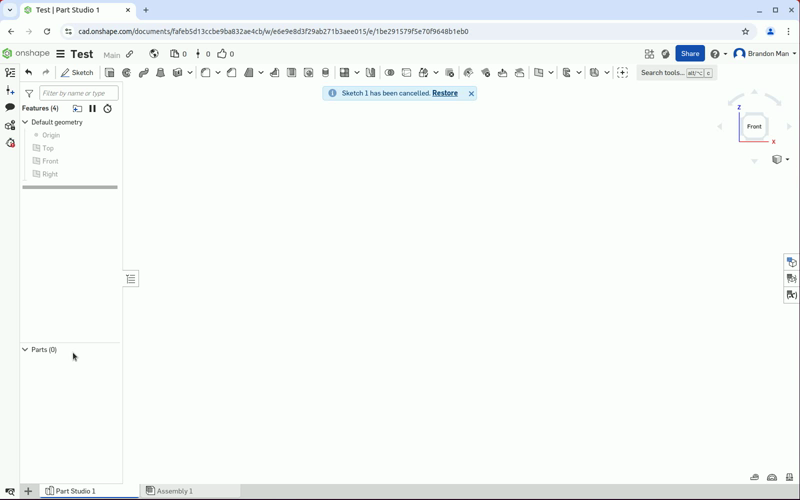
key(space)
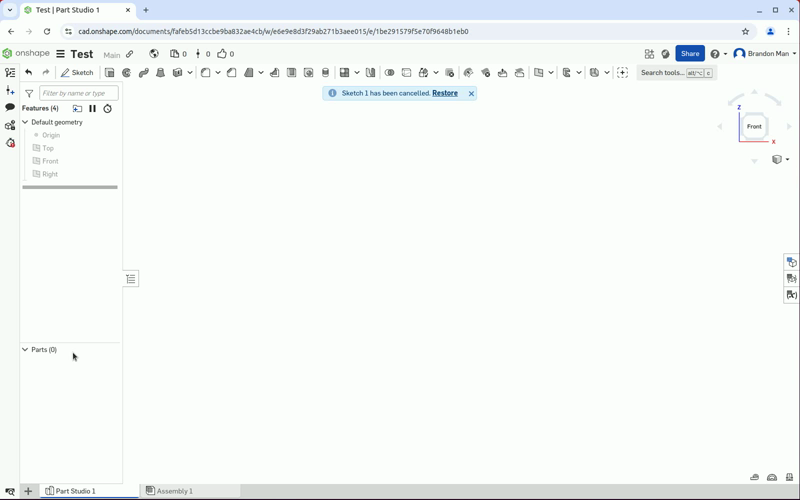
key_down(shift)
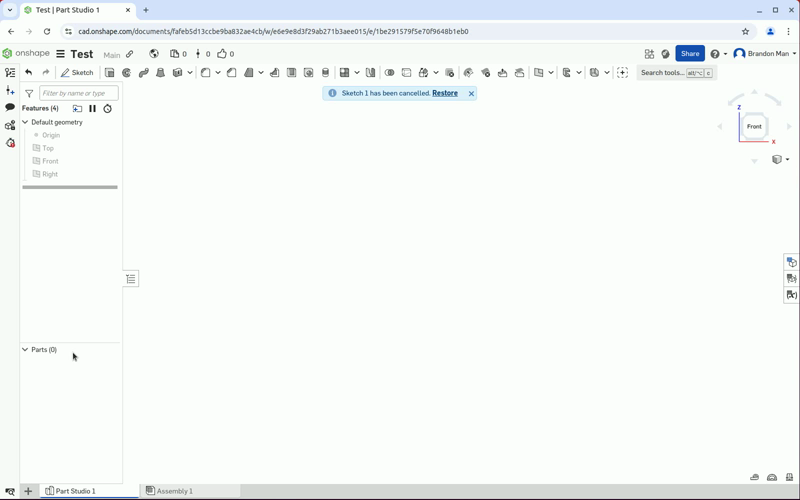
key(left)
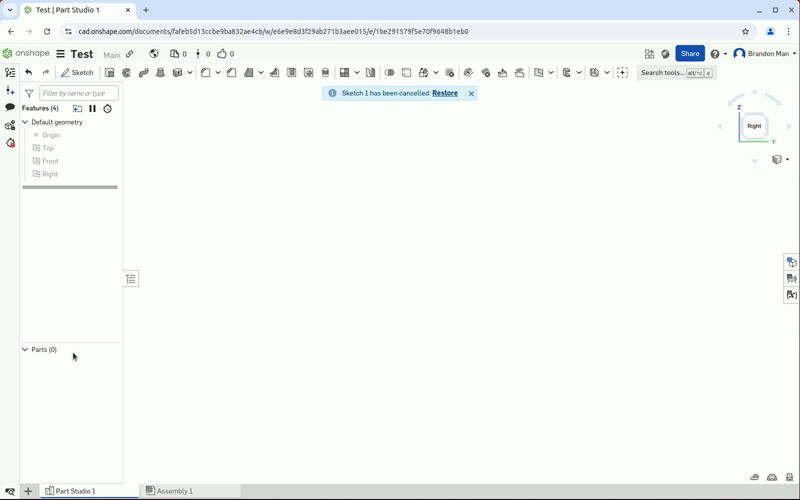
key_up(shift)
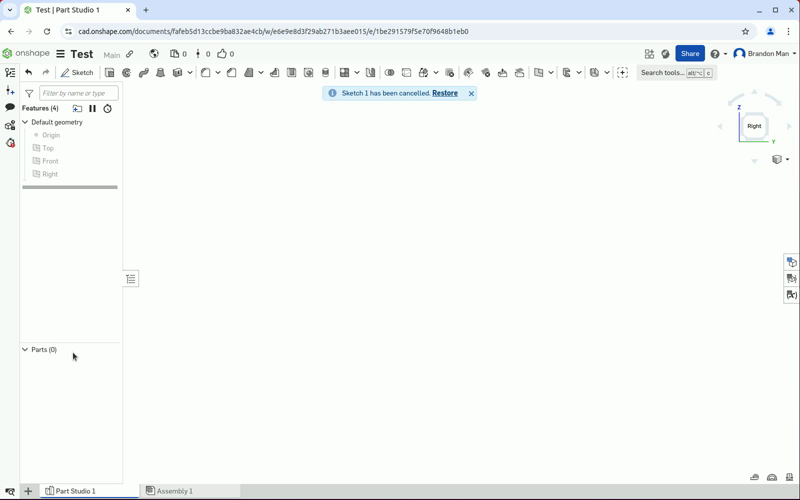
mouse_move(73, 352)
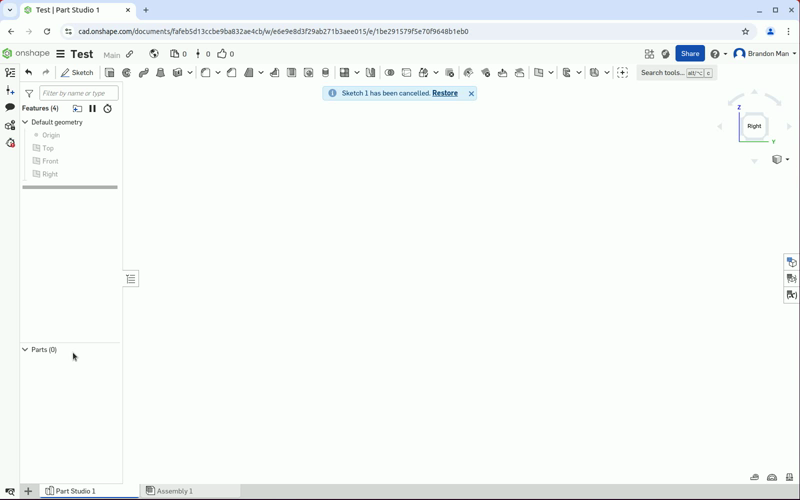
key(shift+y)
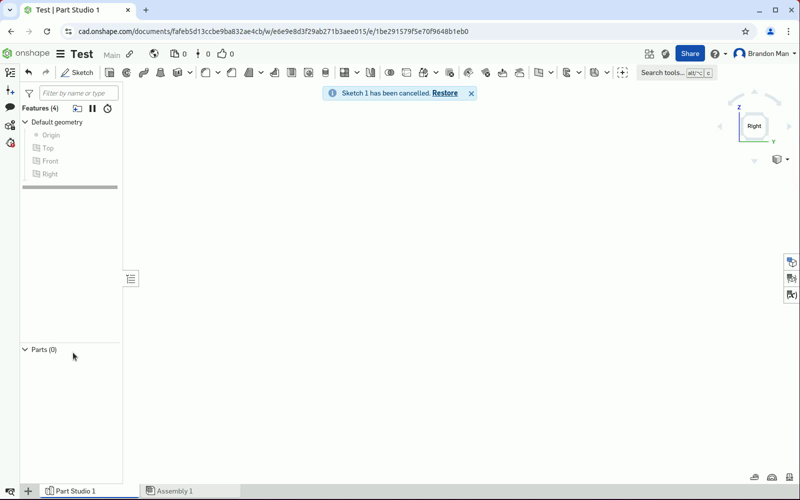
key(shift+s)
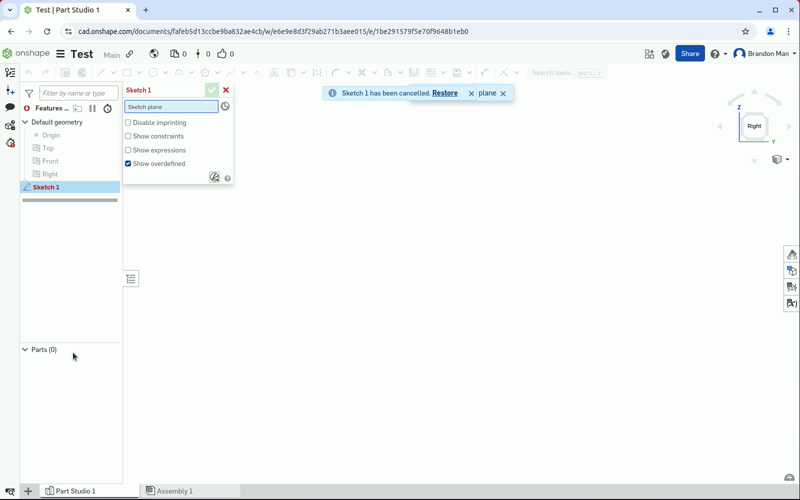
mouse_move(73, 176)
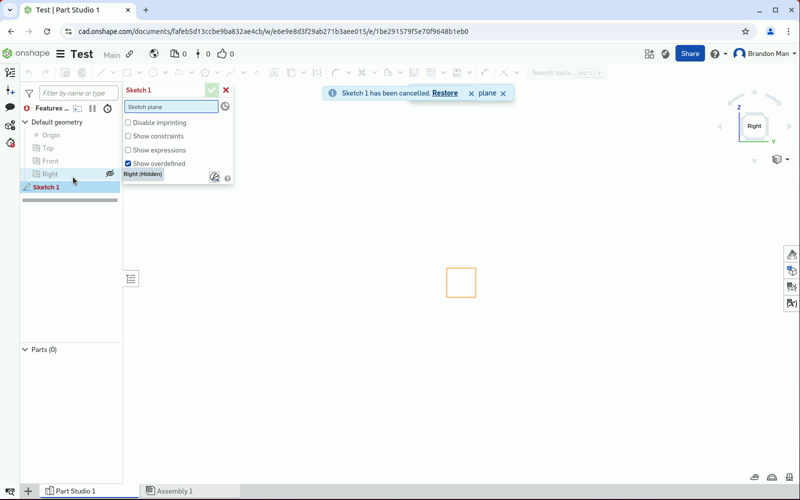
click(73, 176)
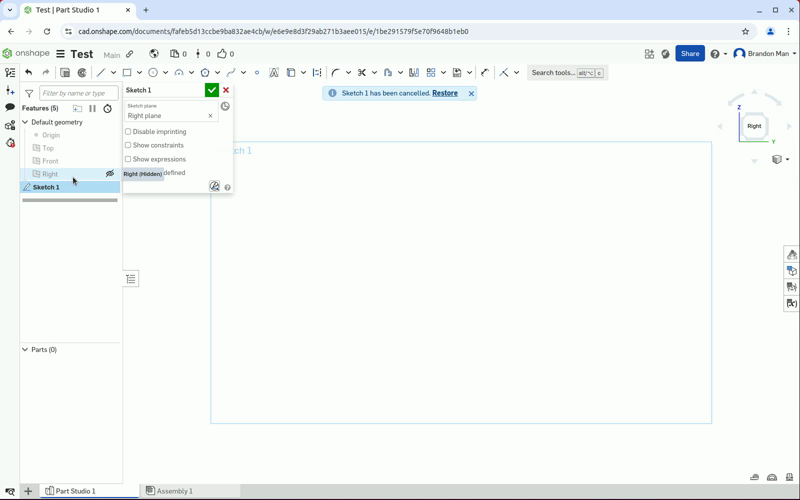
mouse_move(73, 352)
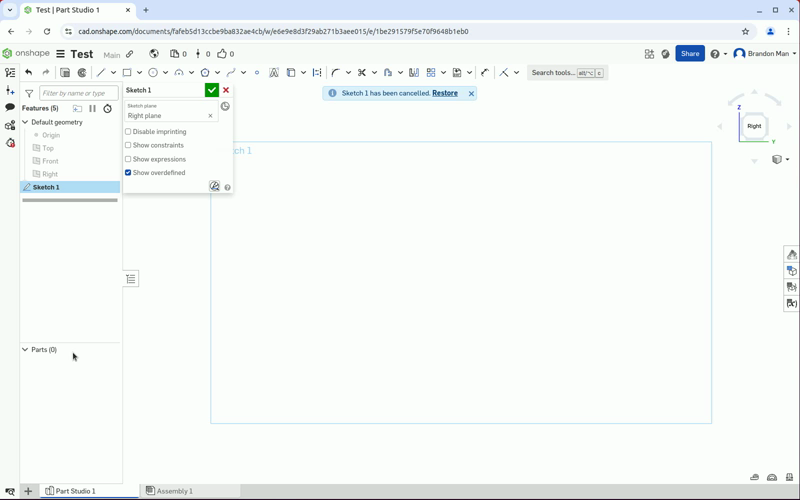
key(y)
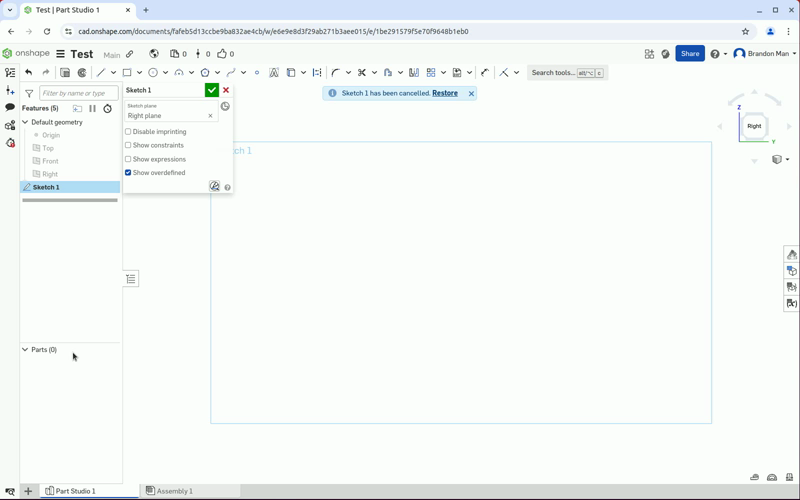
key(c)
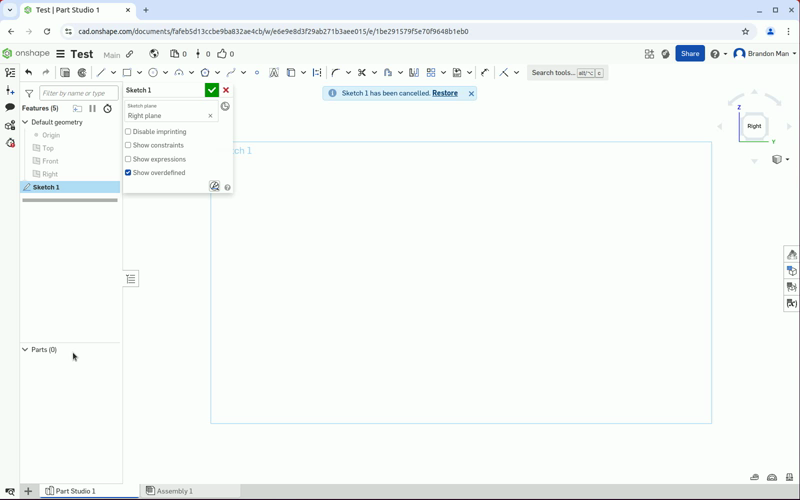
key_down(shift)
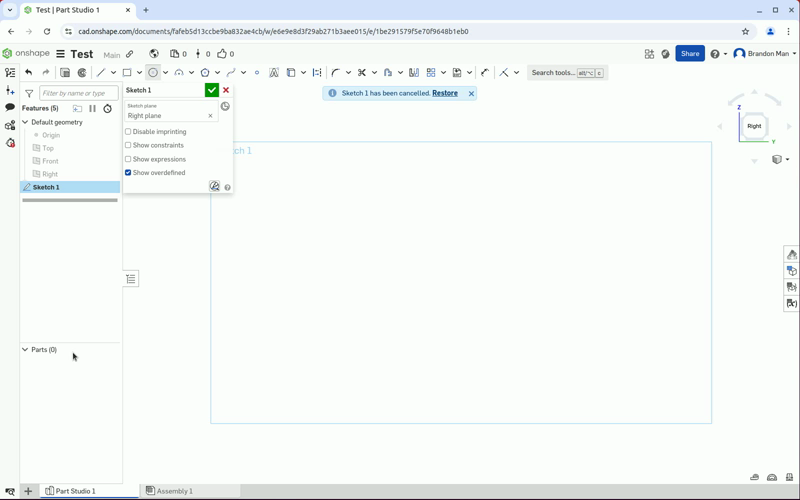
mouse_move(461, 282)
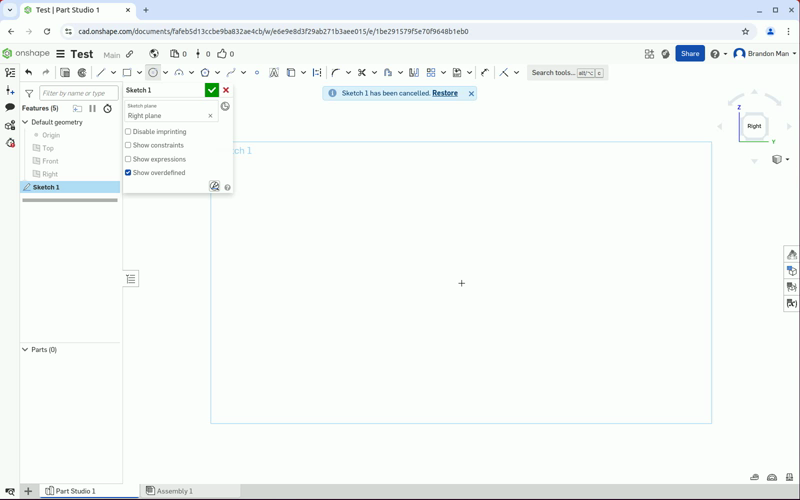
click(461, 282)
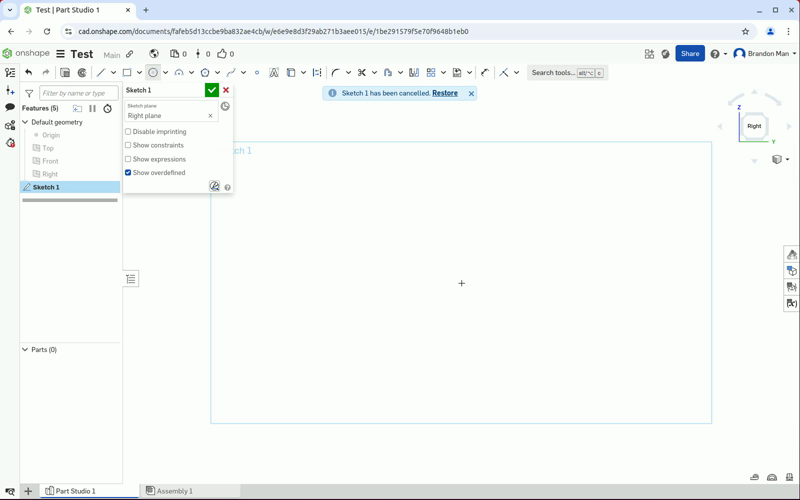
key_up(shift)
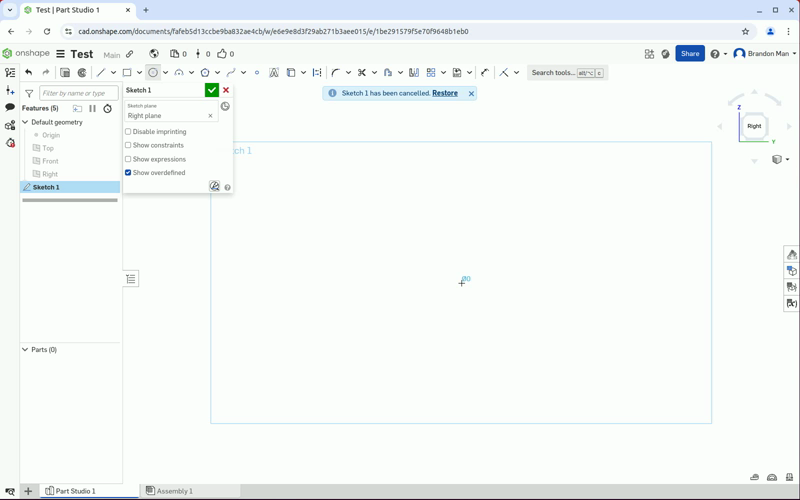
mouse_move(504, 282)
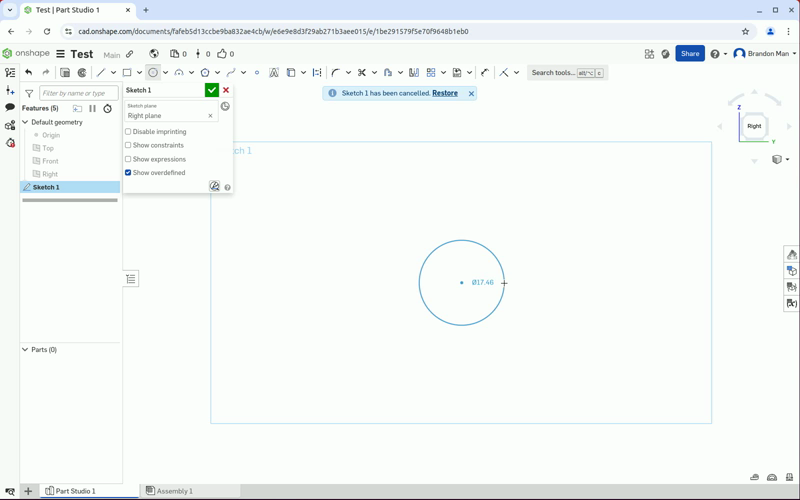
click(504, 282)
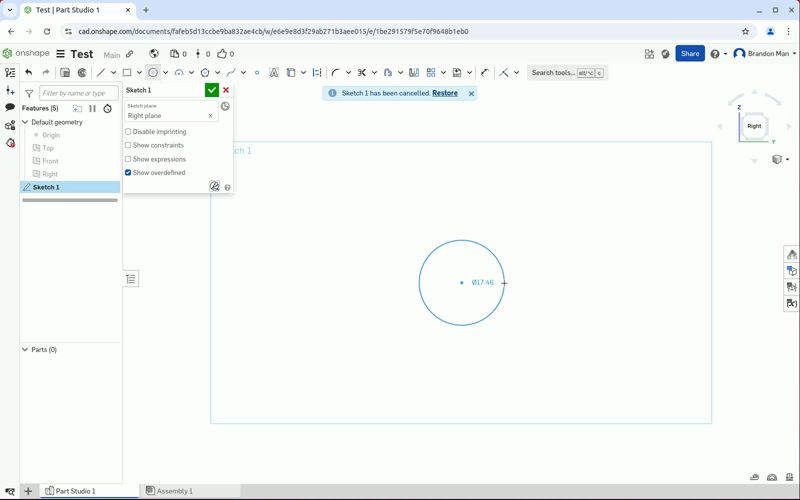
key(esc)
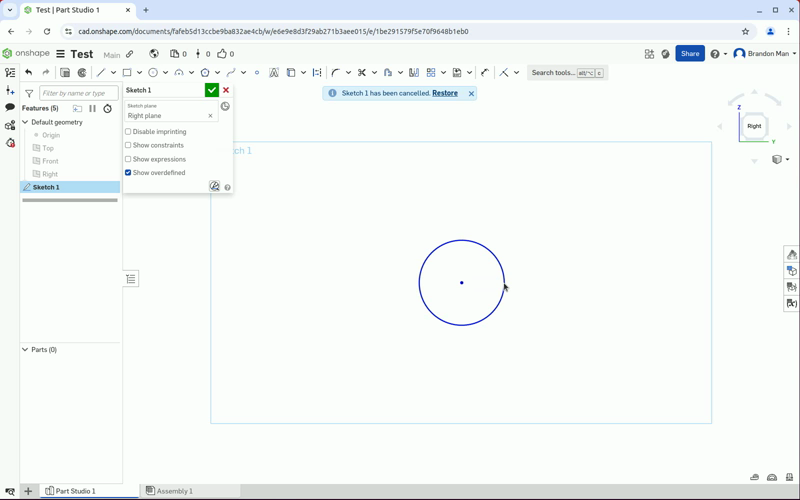
mouse_move(427, 288)
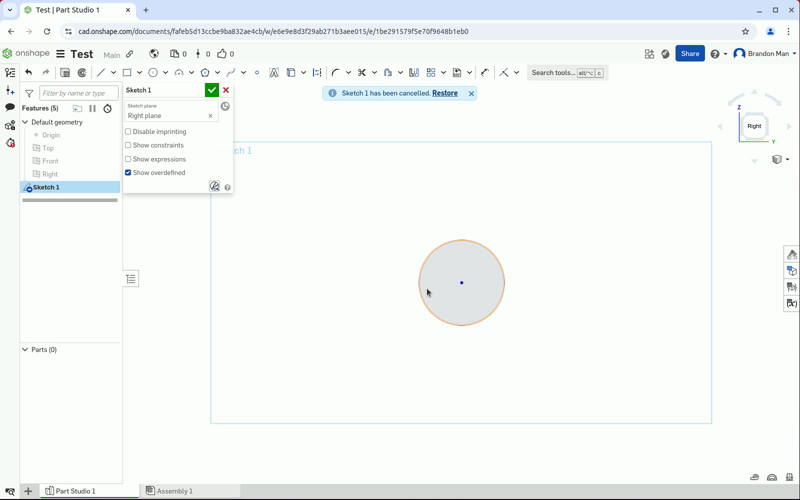
click(427, 288)
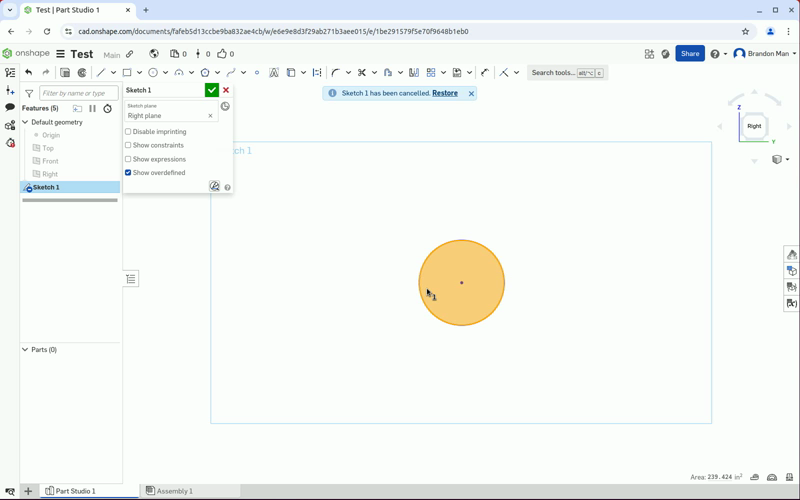
mouse_move(73, 352)
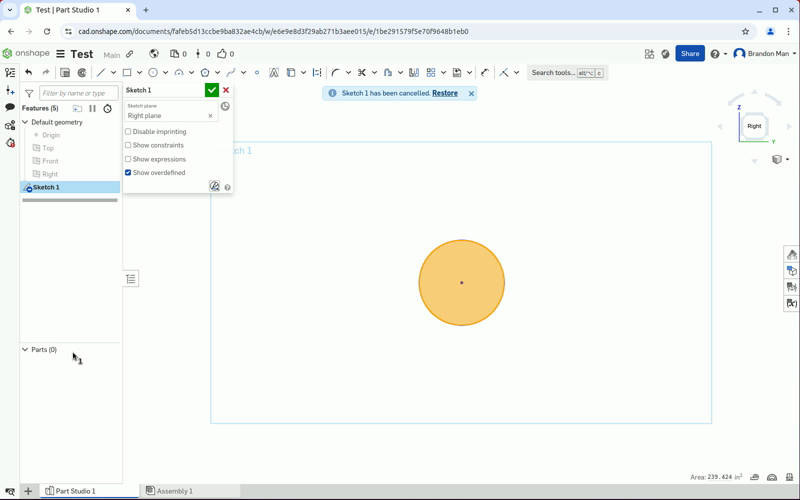
key(shift+y)
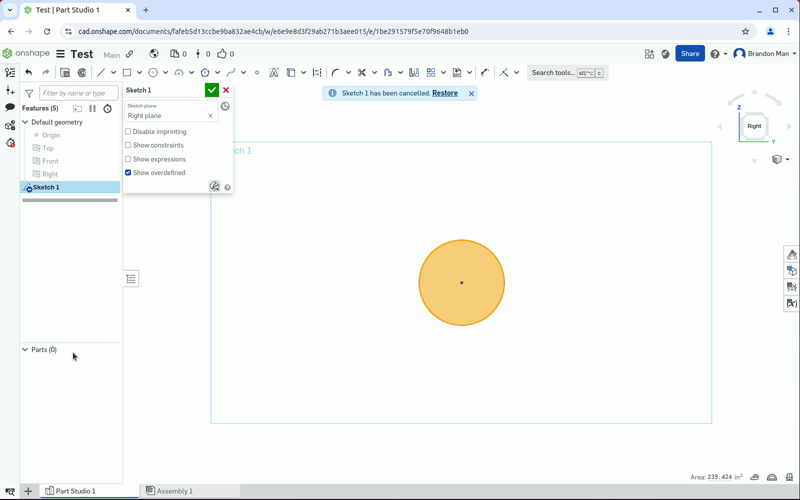
key(shift+e)
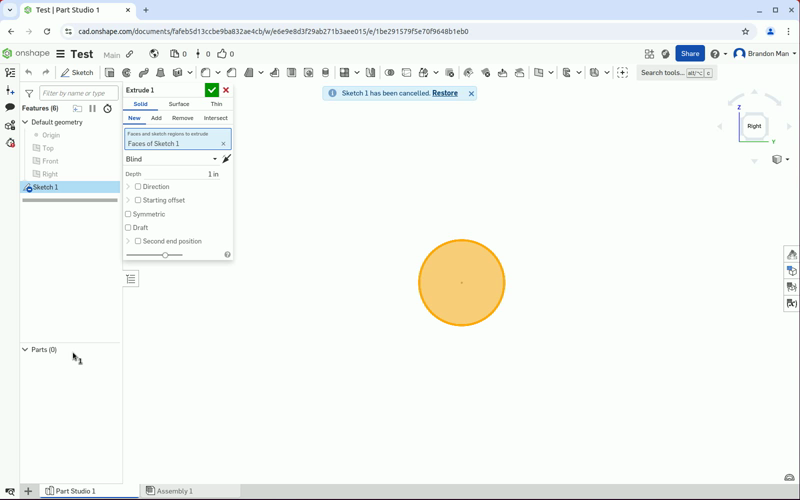
mouse_move(143, 106)
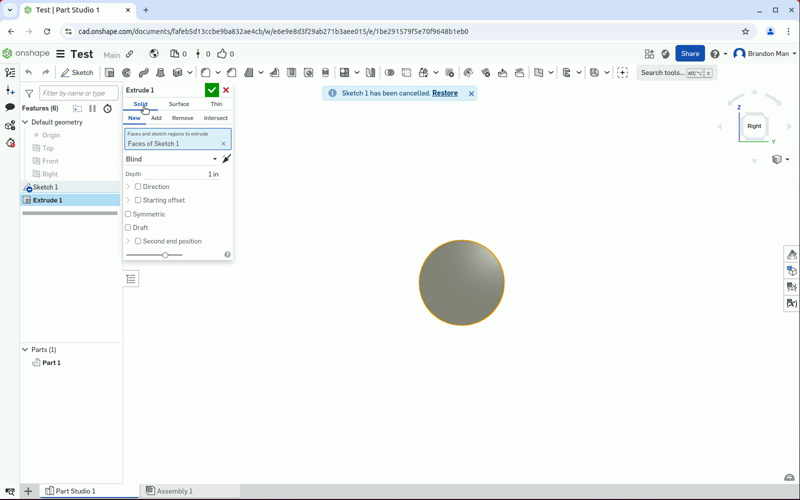
click(143, 106)
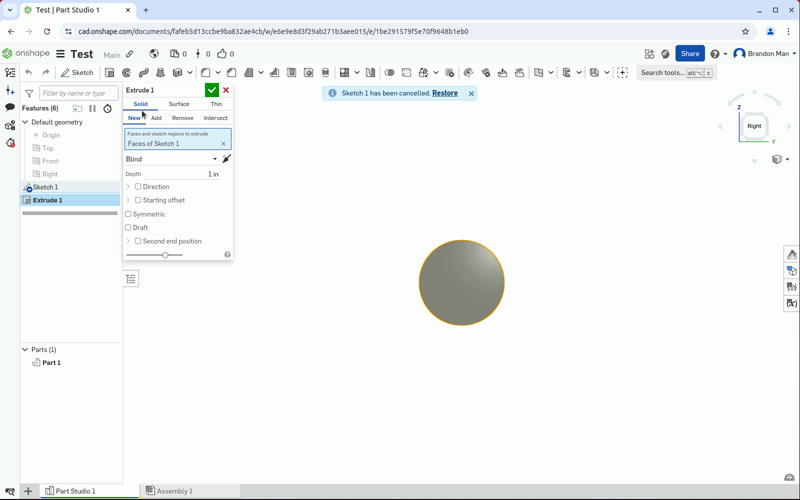
mouse_move(137, 120)
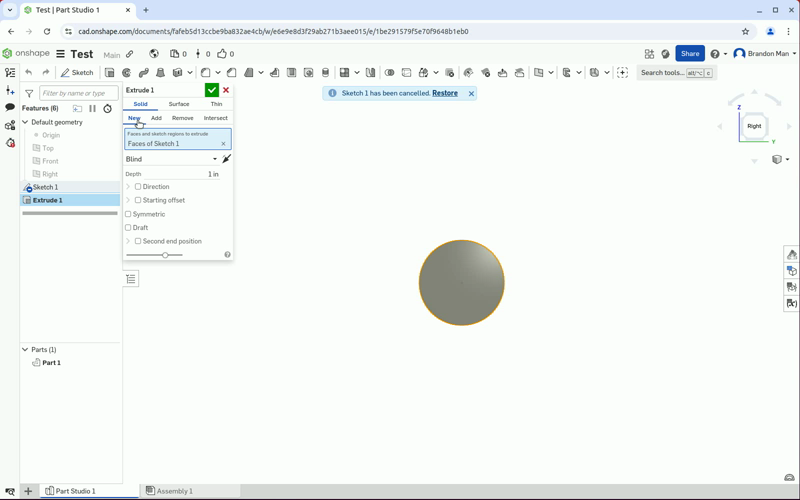
click(137, 120)
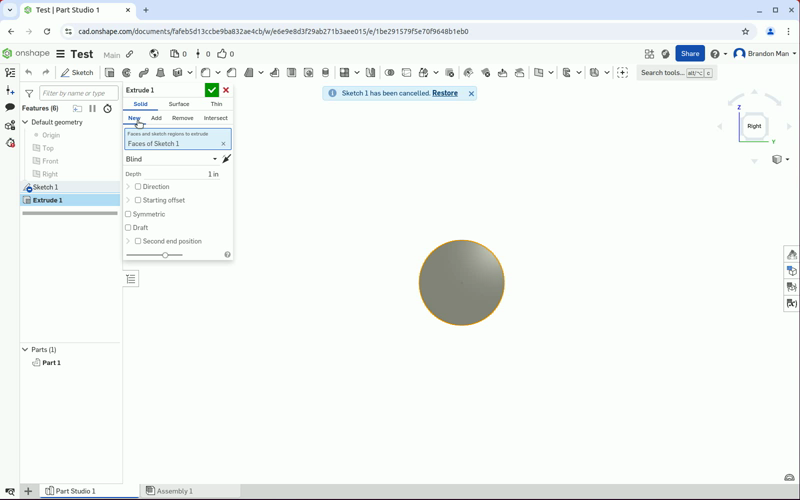
key(tab, 4)
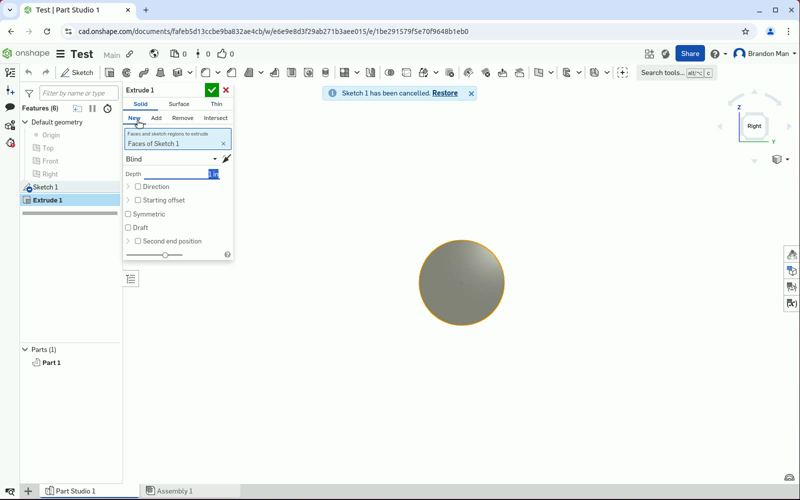
text(2.648)
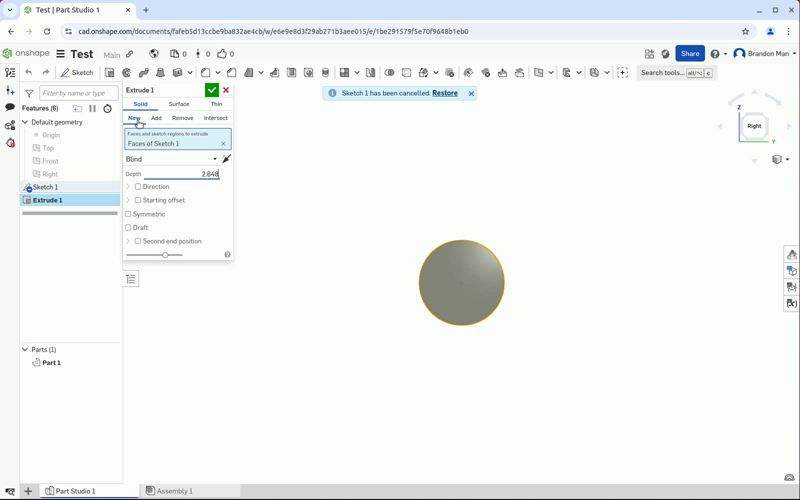
key(enter)
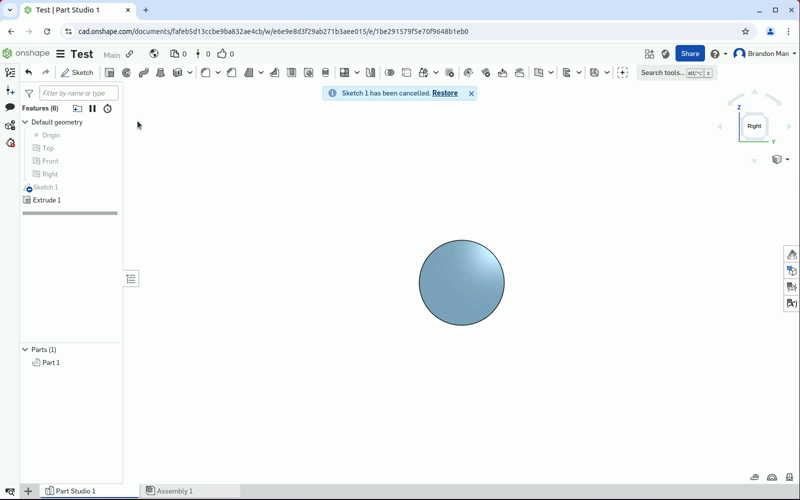
key(shift+h)
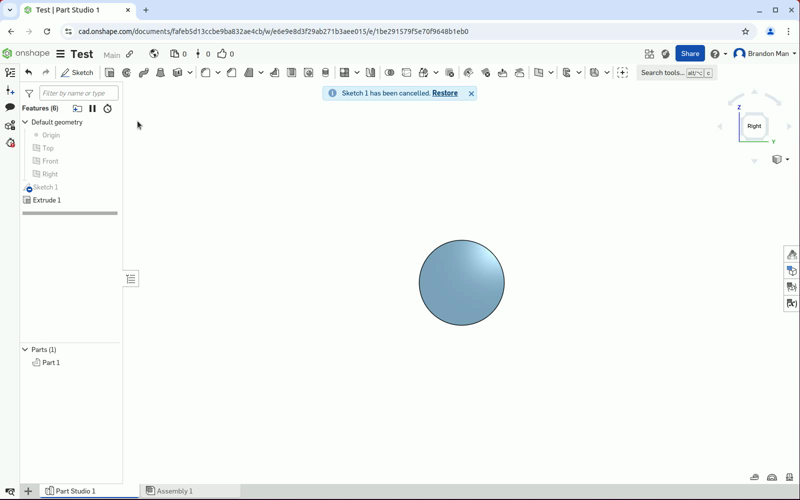
key(shift+h)
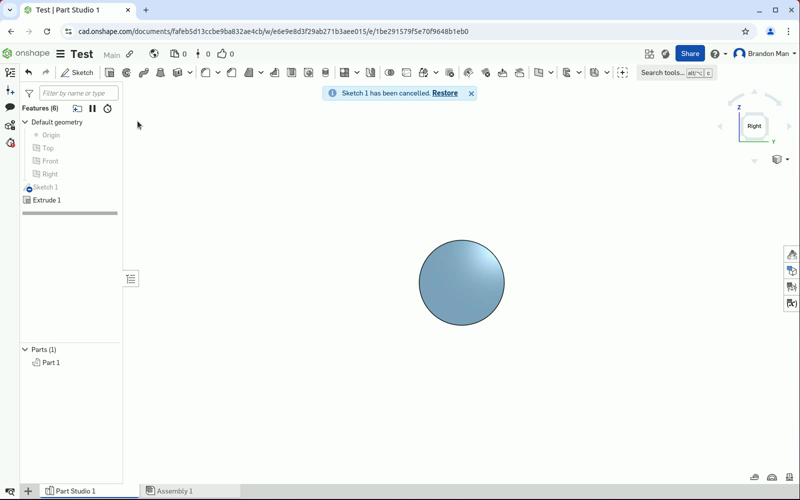
mouse_move(73, 189)
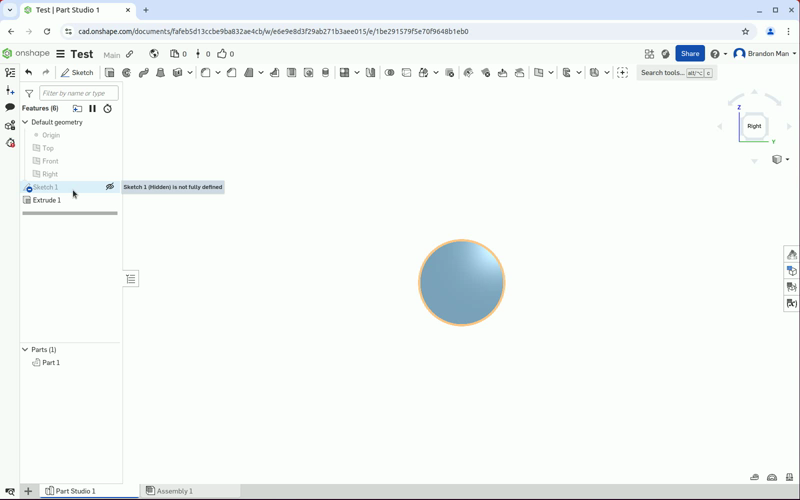
click(73, 189)
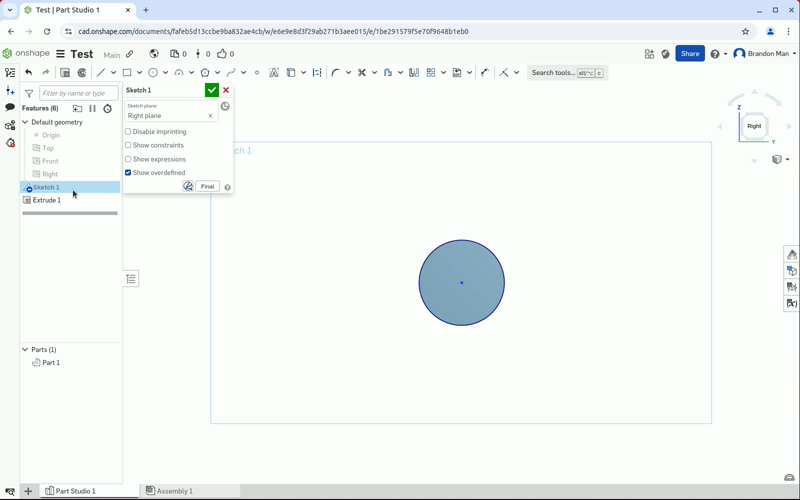
mouse_move(229, 92)
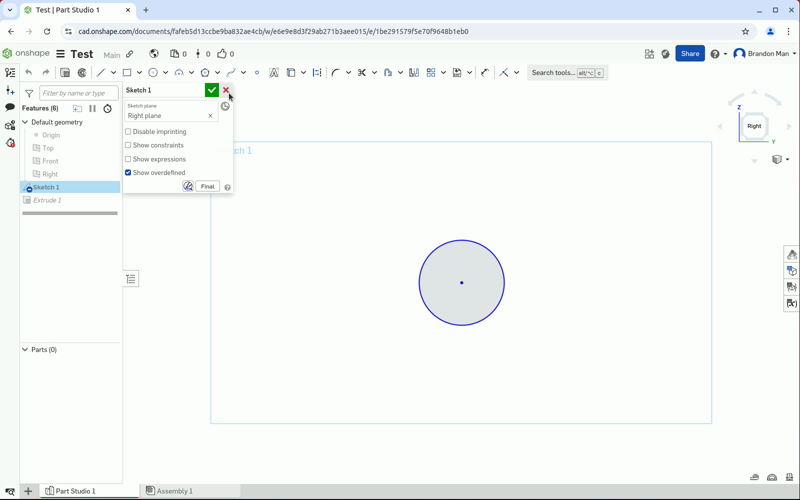
click(229, 92)
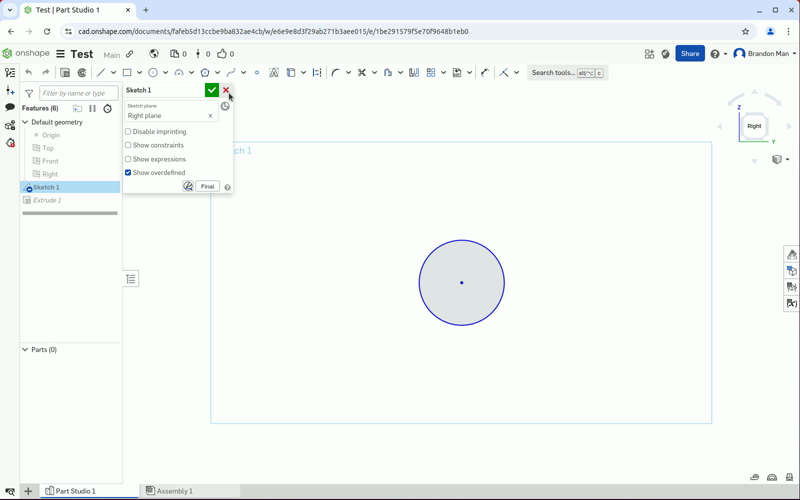
key(shift+s)
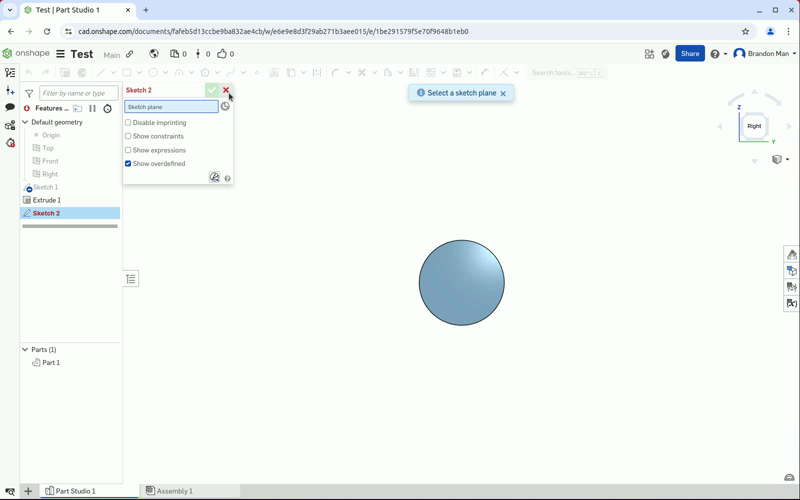
mouse_move(73, 176)
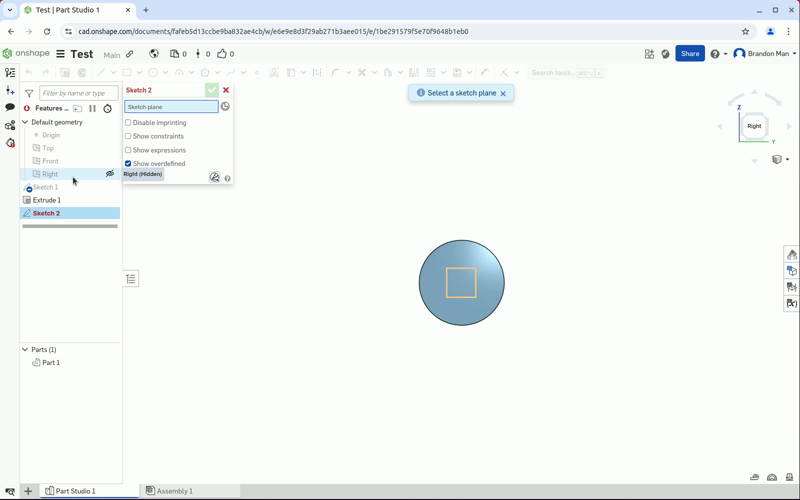
click(73, 176)
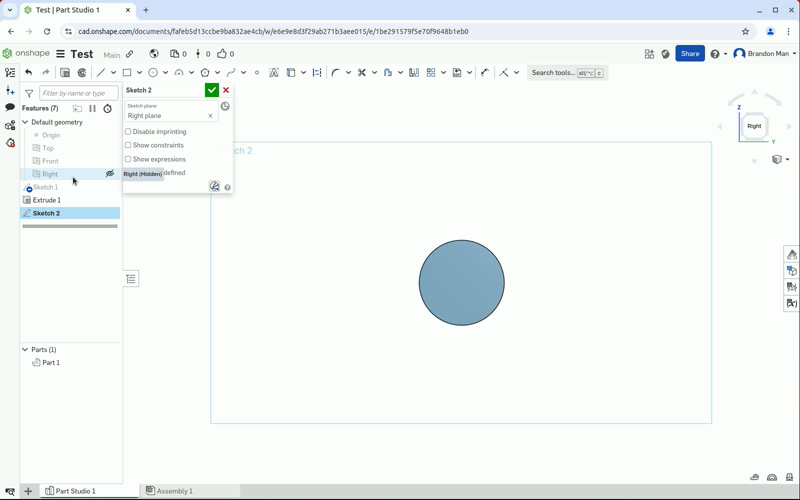
mouse_move(73, 352)
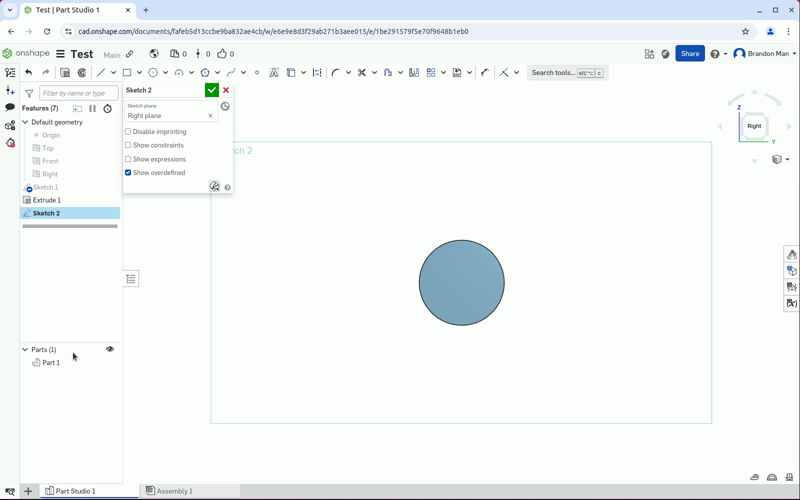
key(y)
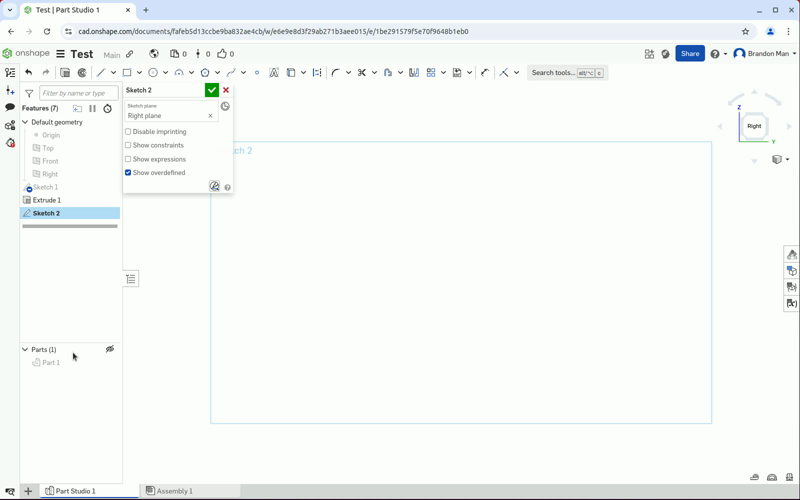
key(c)
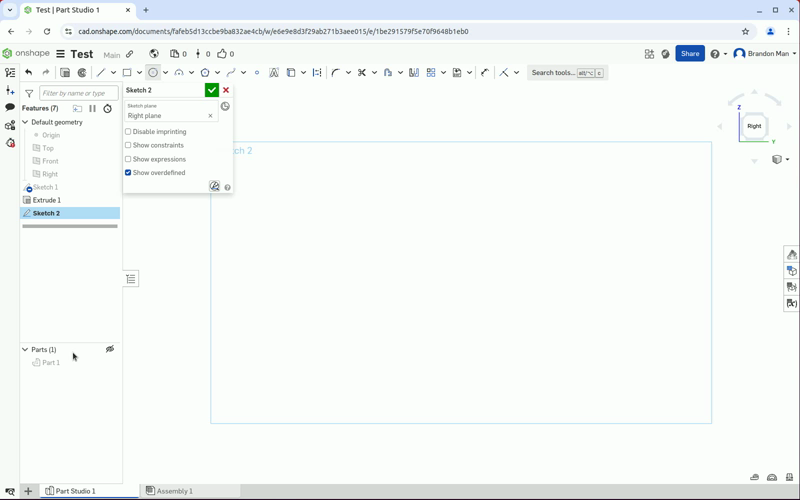
key_down(shift)
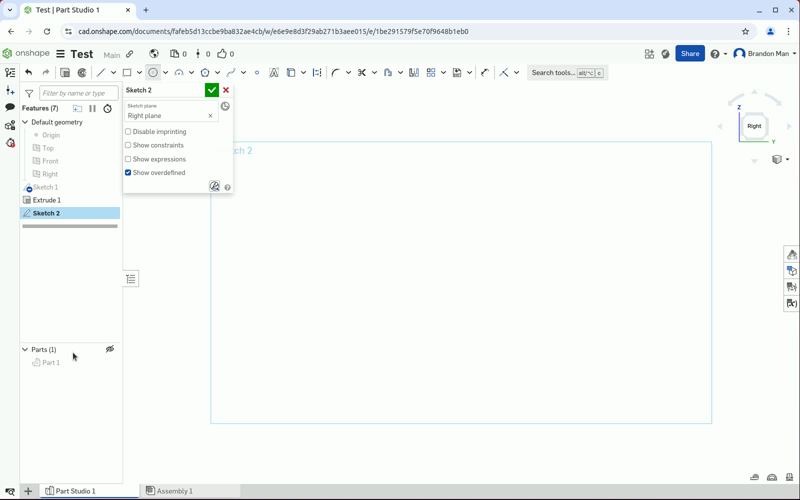
mouse_move(461, 282)
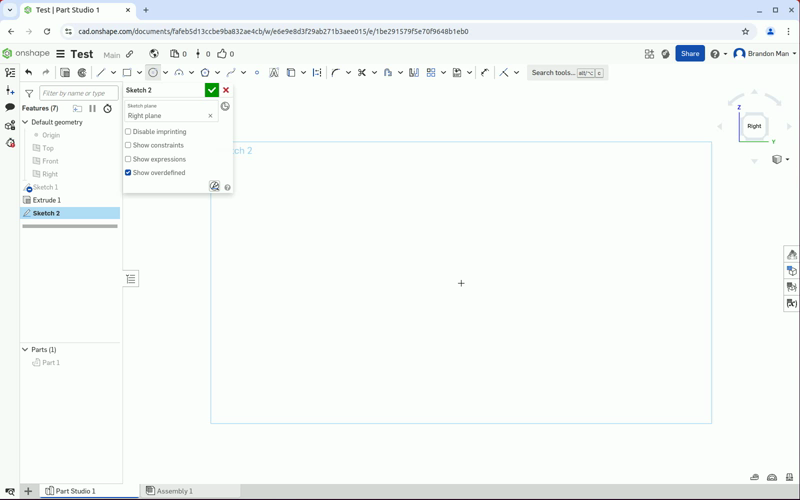
click(461, 282)
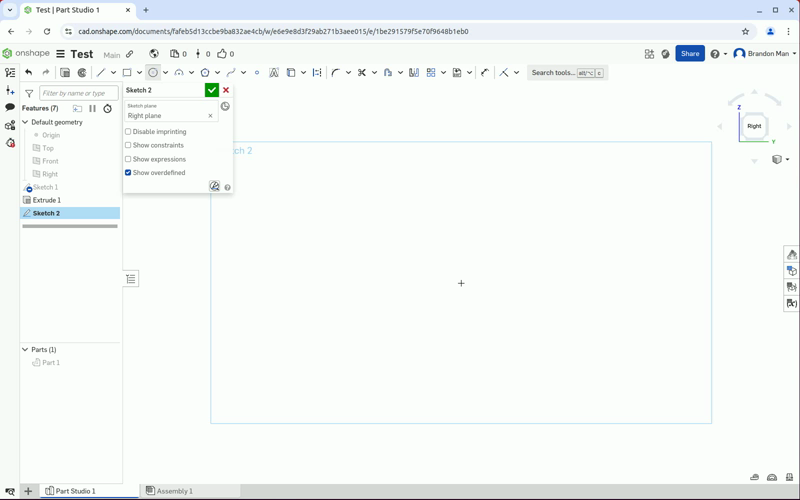
key_up(shift)
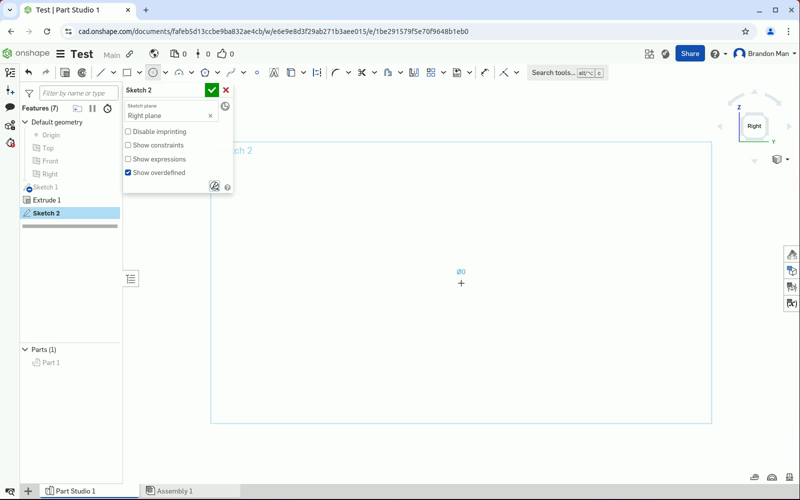
mouse_move(486, 282)
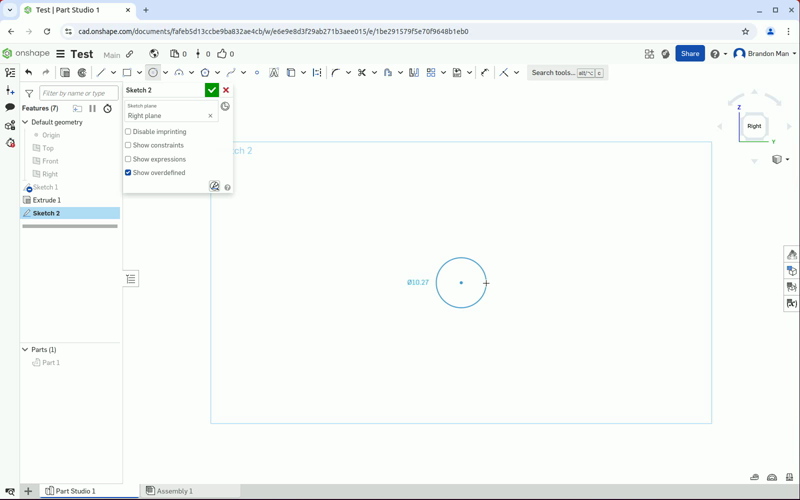
click(486, 282)
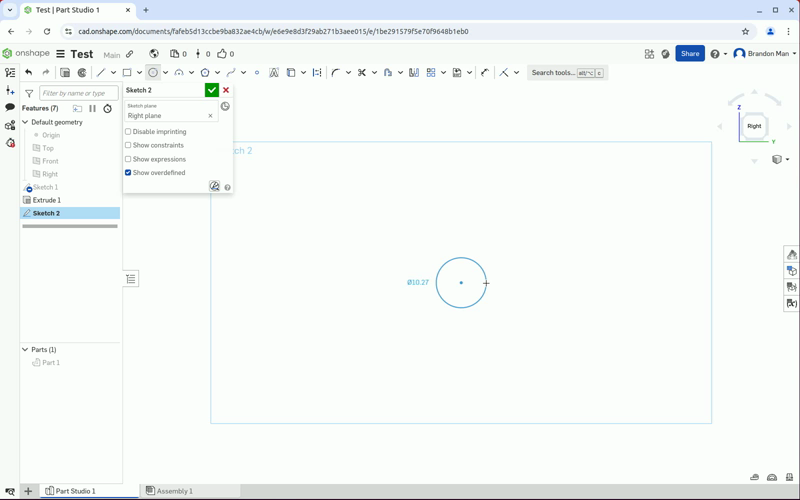
key(esc)
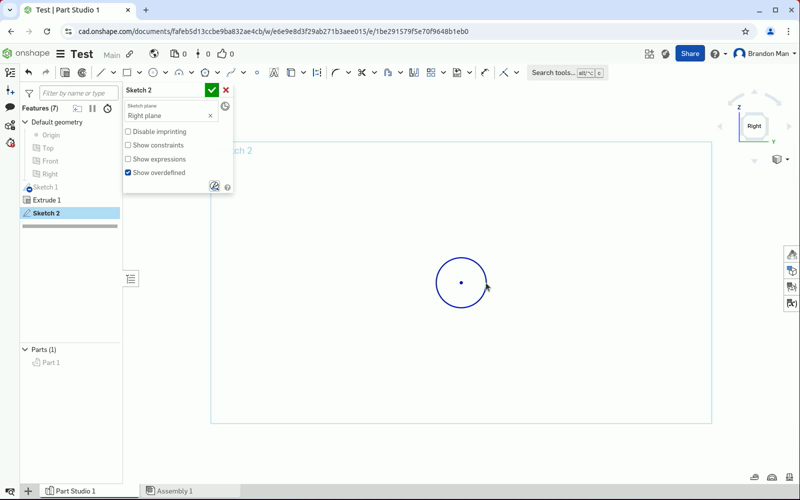
mouse_move(473, 295)
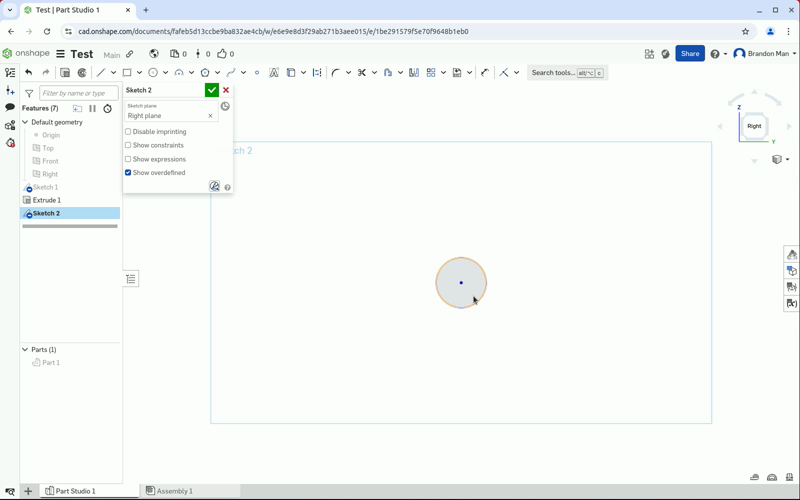
click(473, 295)
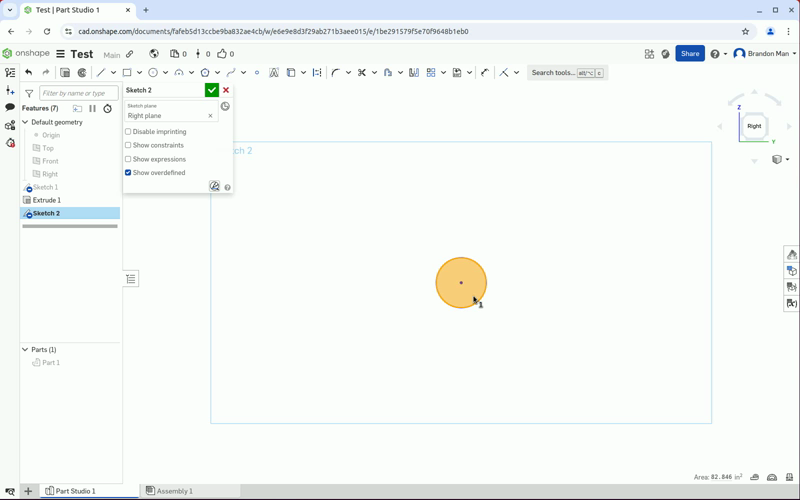
mouse_move(73, 352)
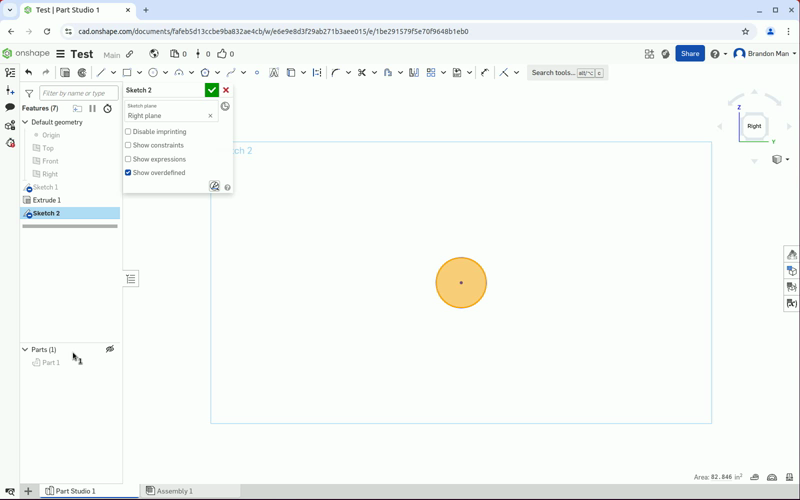
key(shift+y)
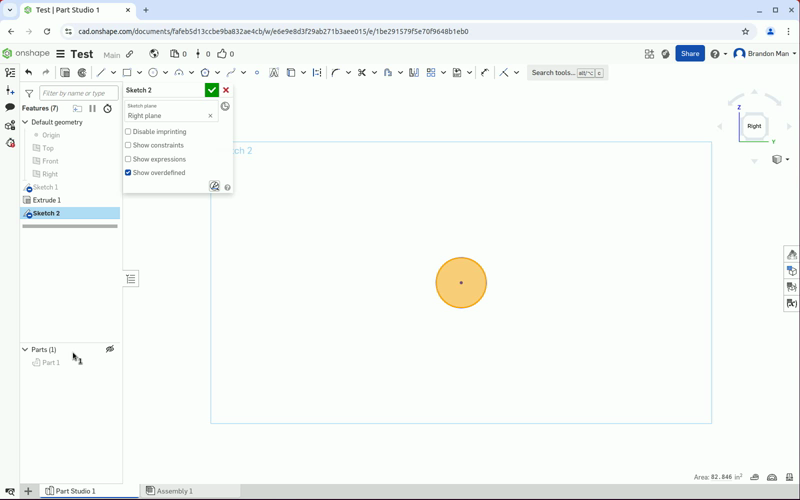
key(shift+e)
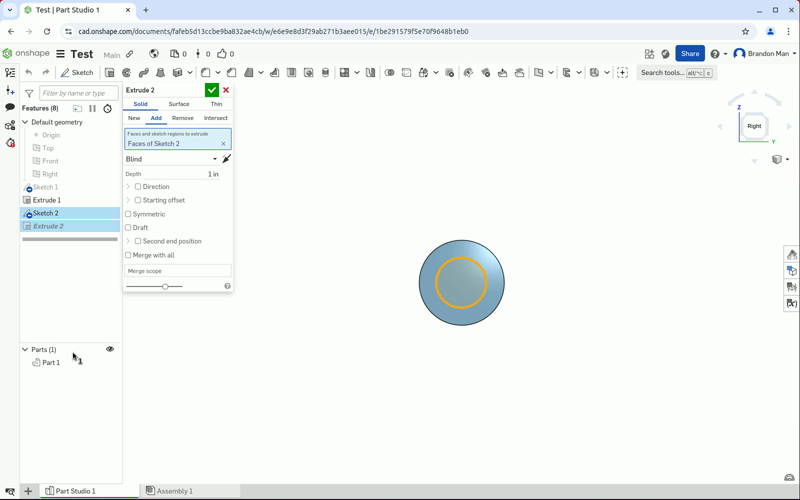
mouse_move(143, 106)
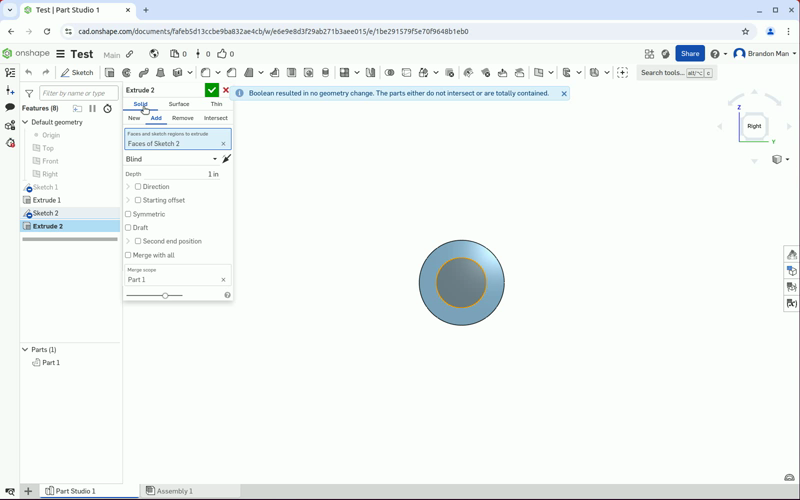
click(143, 106)
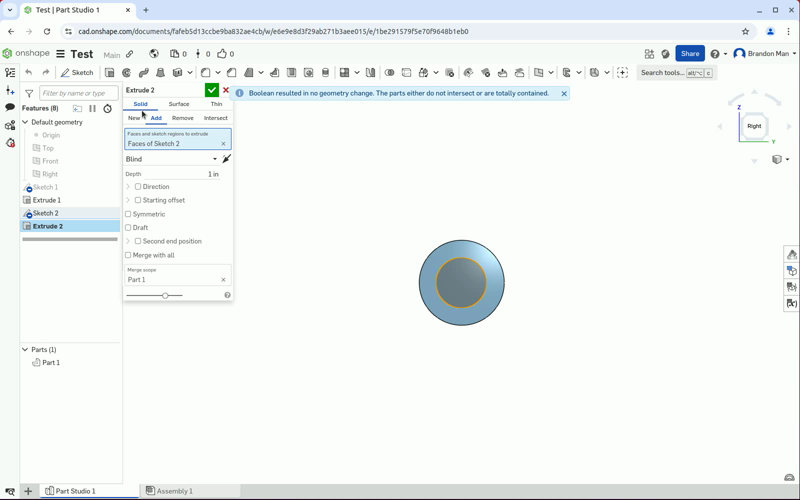
mouse_move(137, 120)
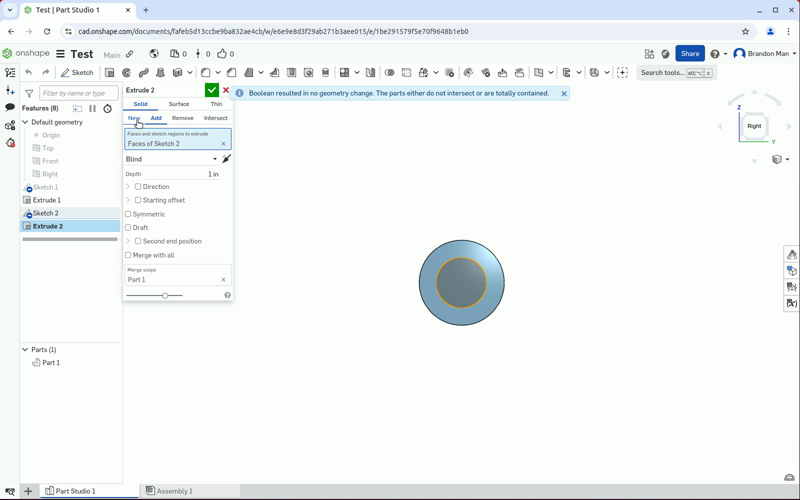
click(137, 120)
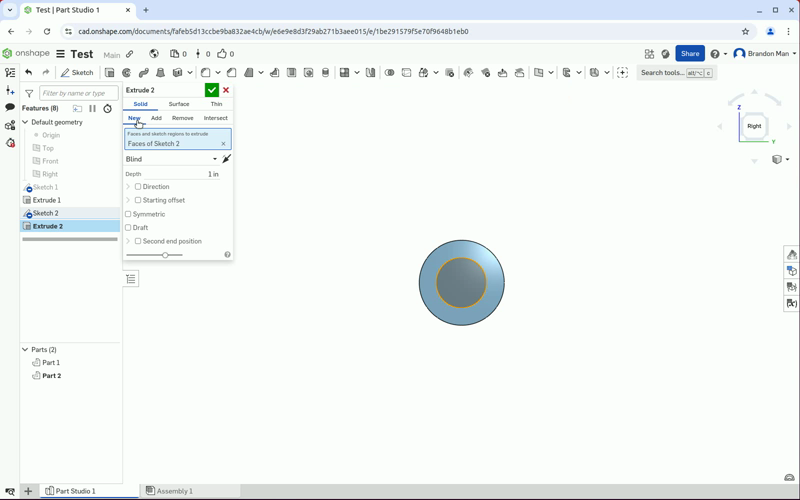
key(tab, 4)
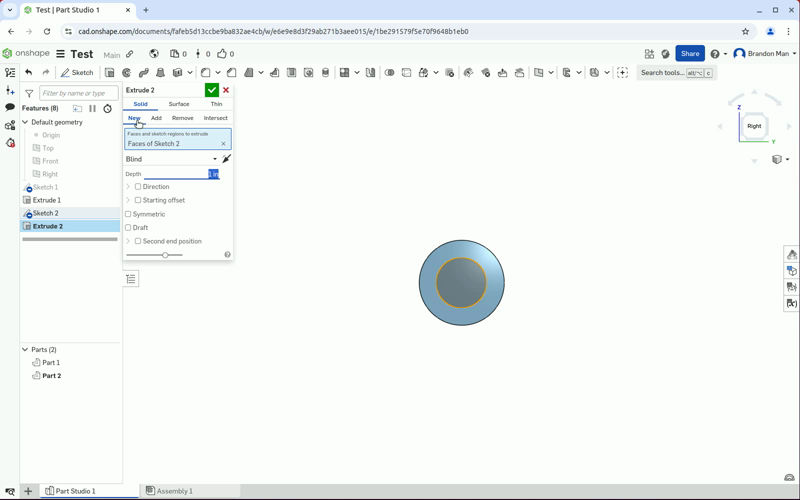
text(20.46)
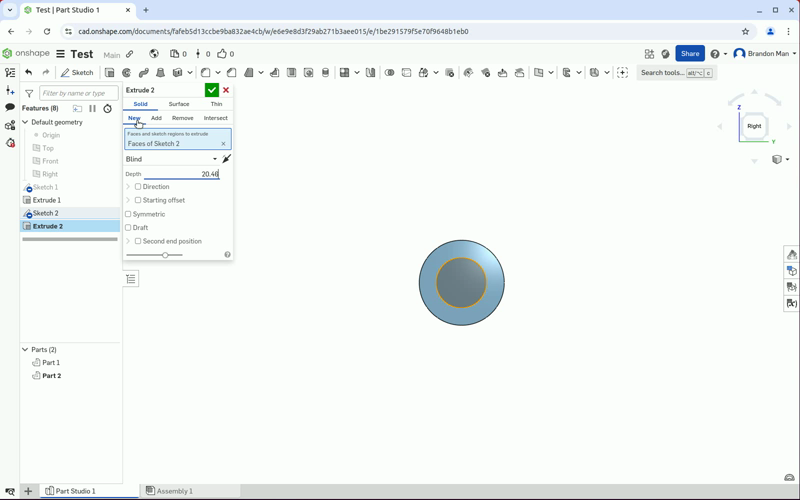
key(enter)
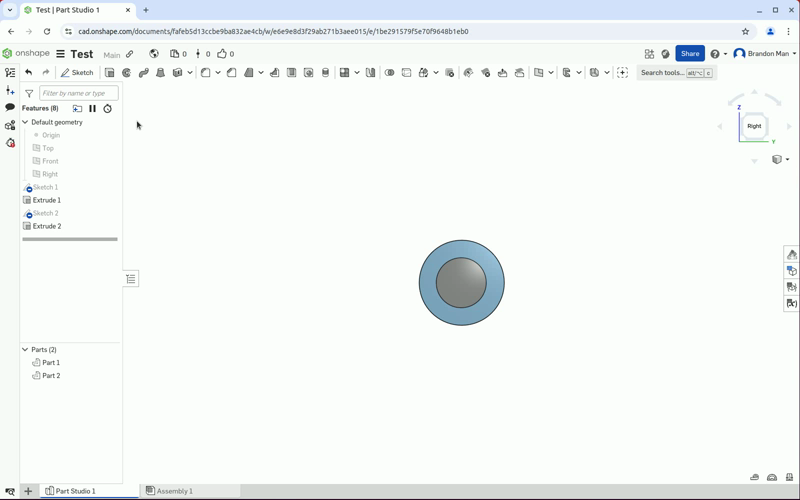
key(shift+h)
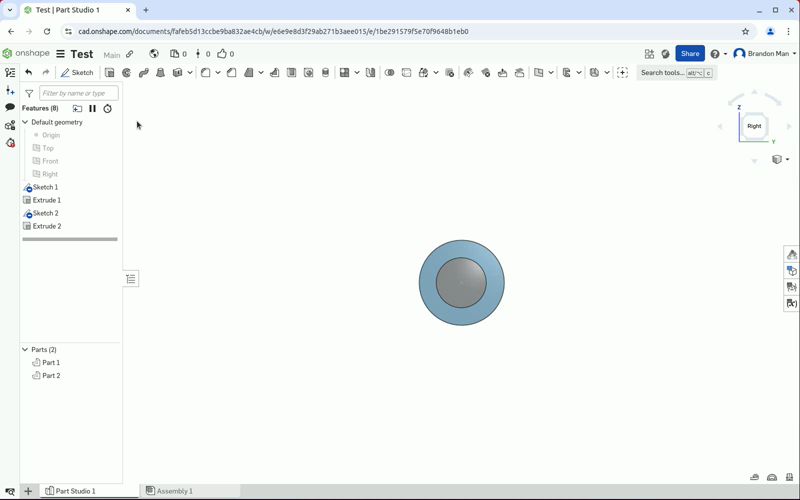
key(shift+h)
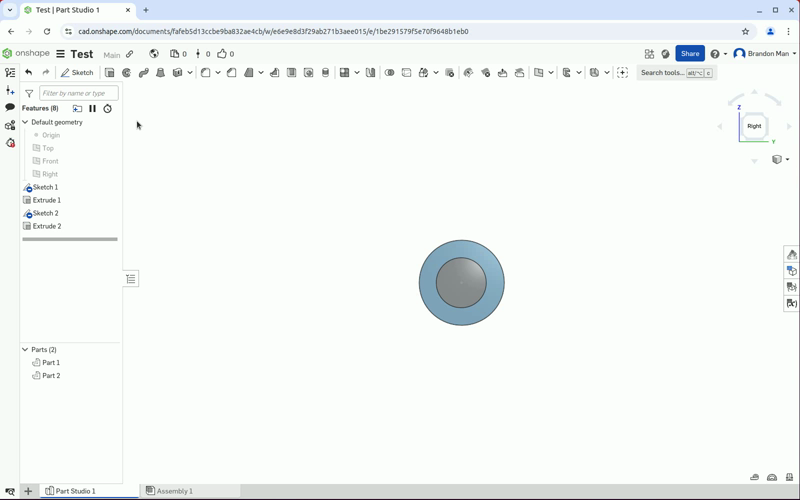
key(shift+7)
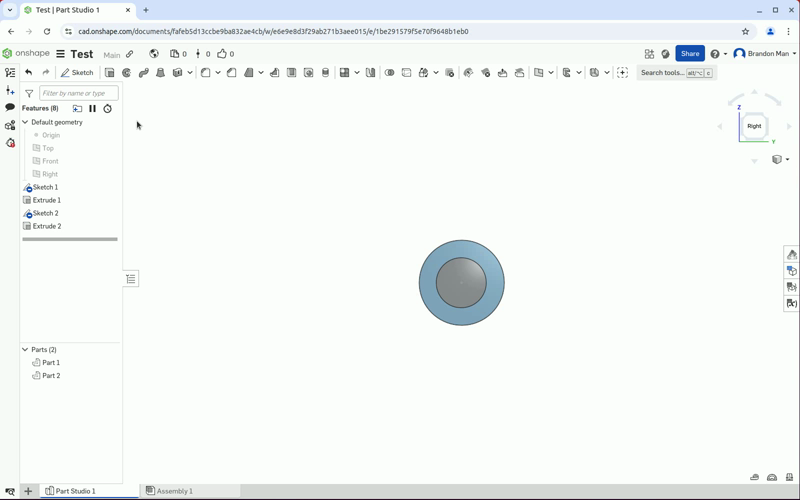
key(right, 2)
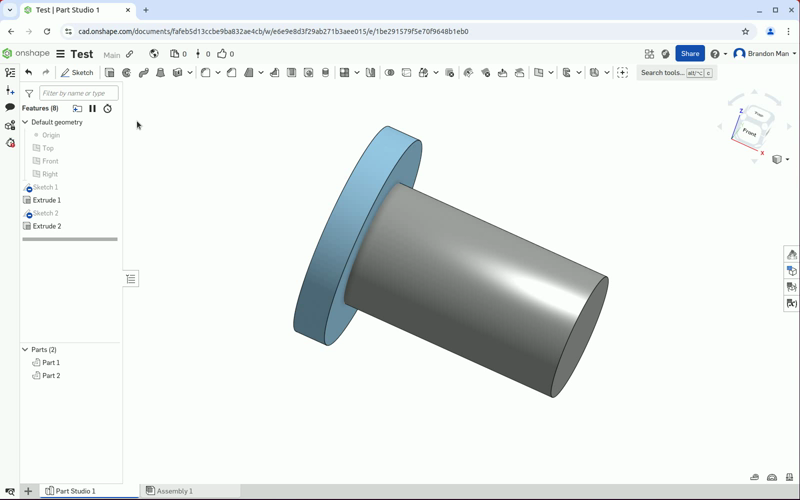
key(down, 2)
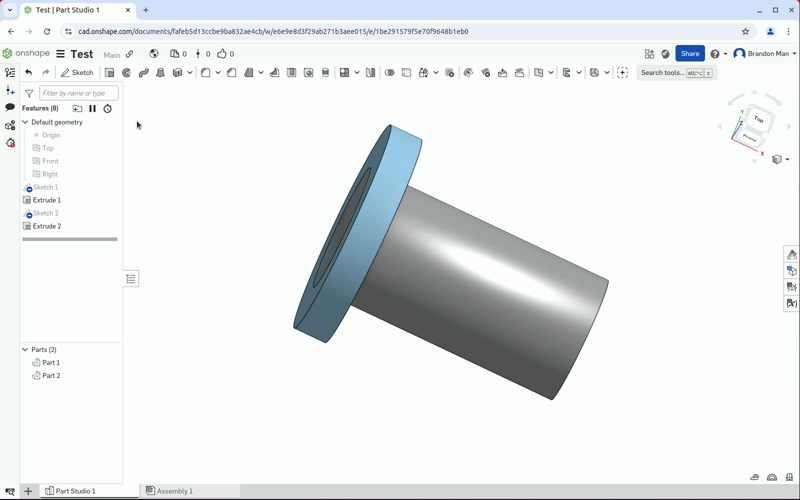
key(up, 2)
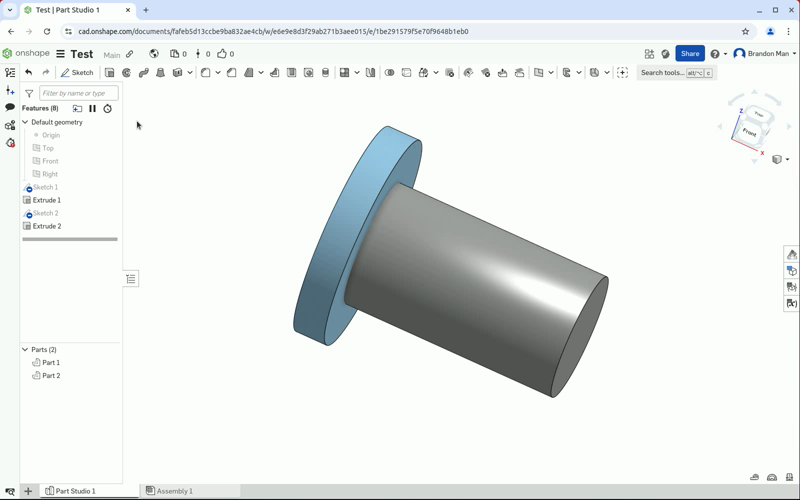
key(left, 2)
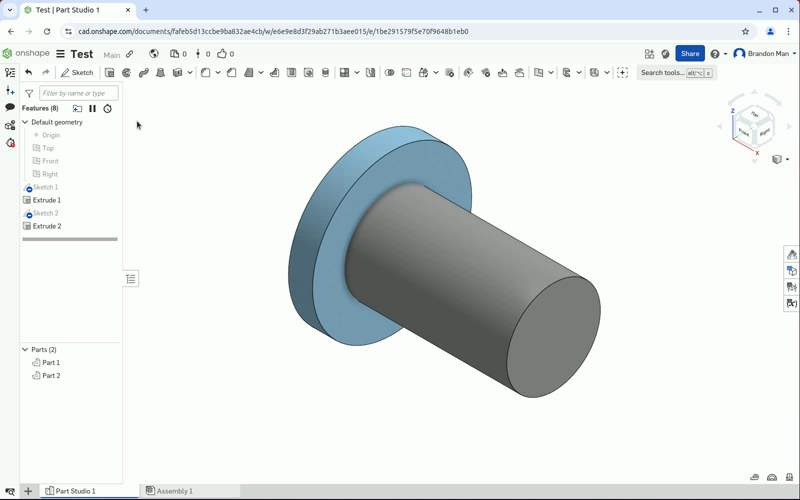
mouse_move(73, 189)
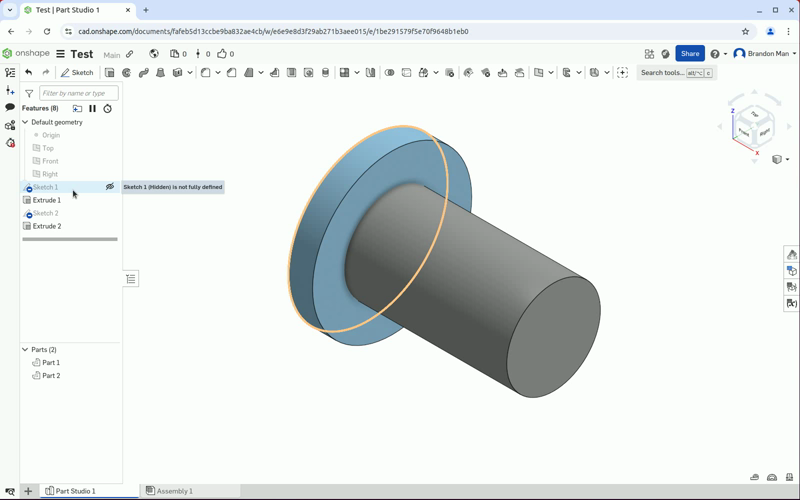
click(73, 189)